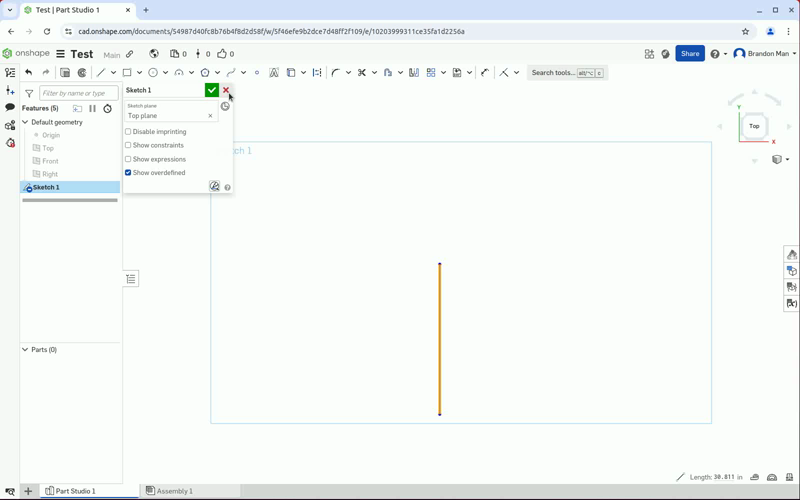
key(shift+h)
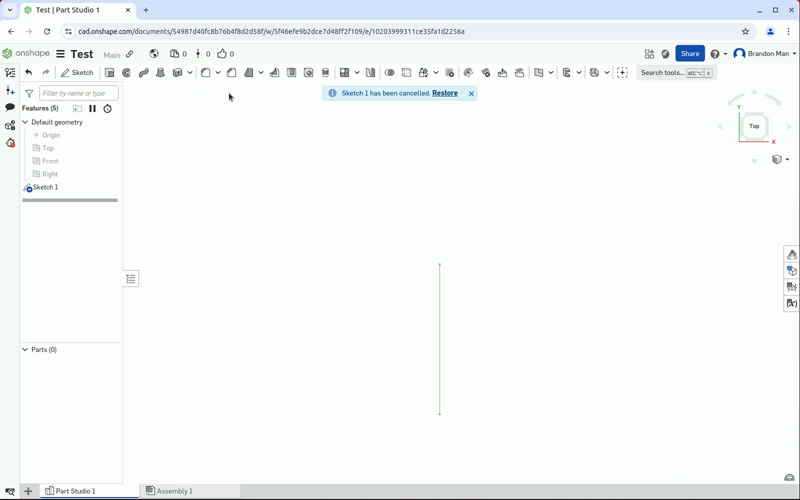
key(shift+s)
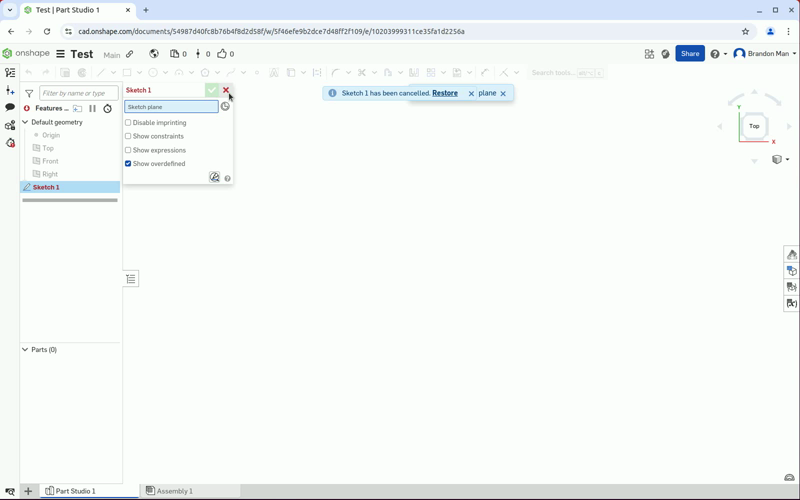
mouse_move(73, 150)
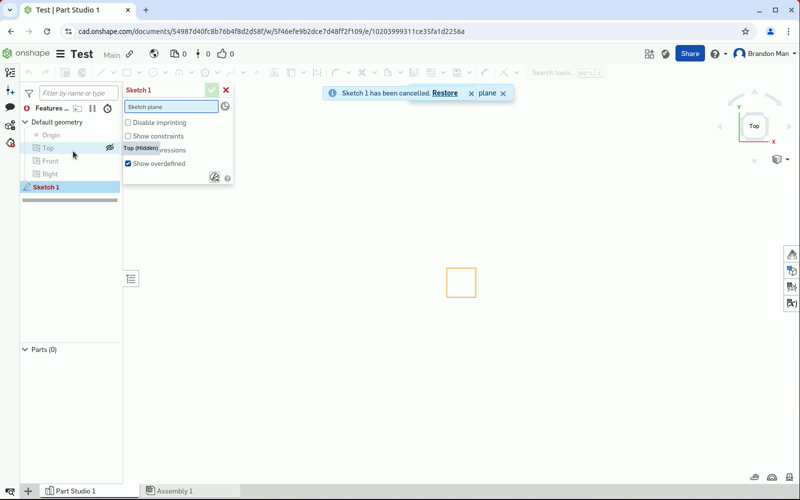
click(73, 150)
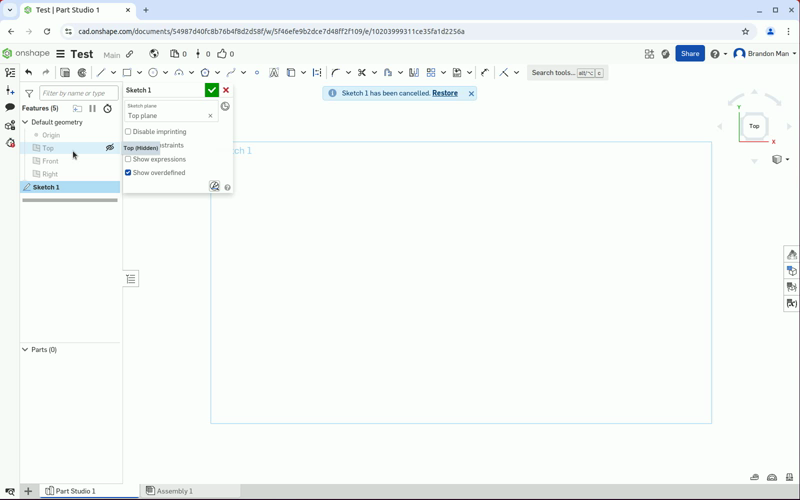
mouse_move(73, 352)
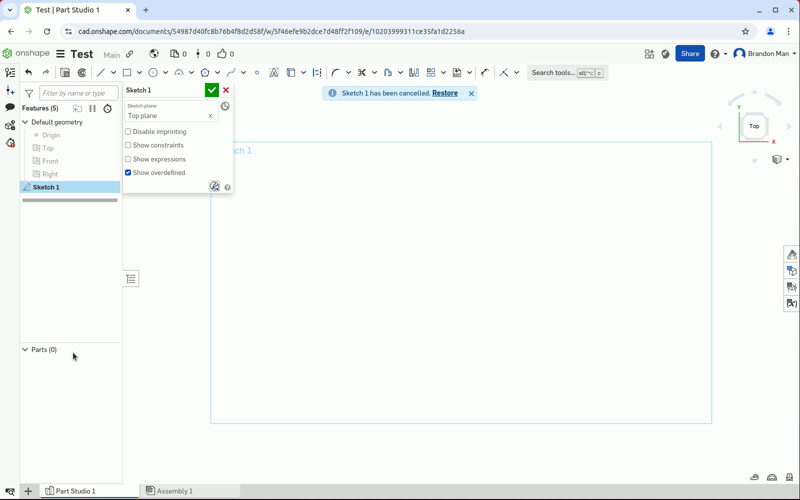
key(y)
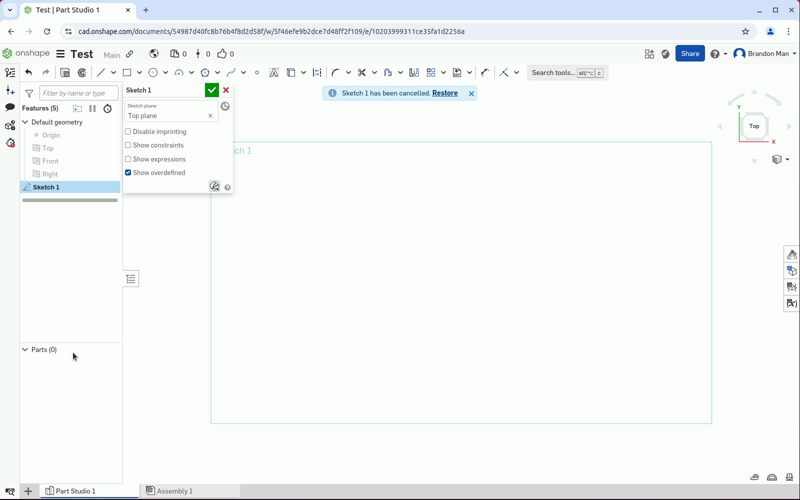
key(c)
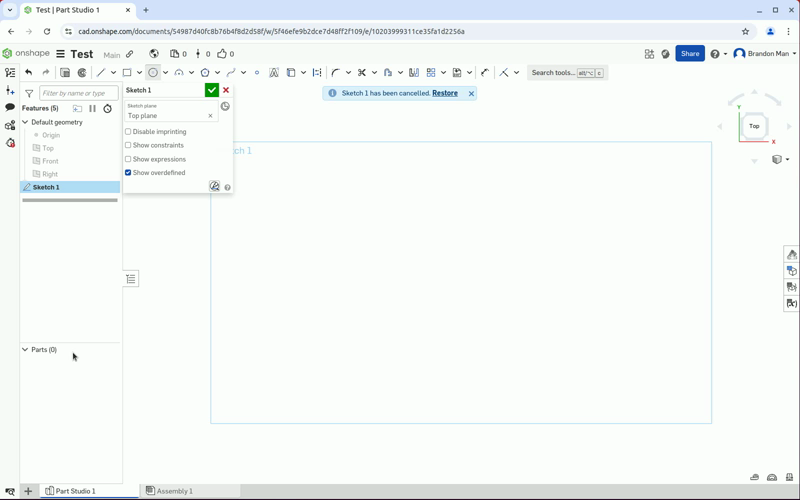
key_down(shift)
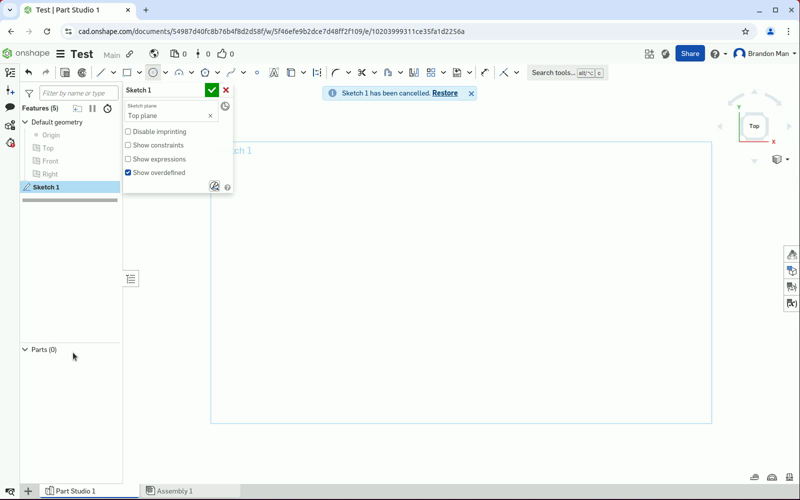
mouse_move(461, 282)
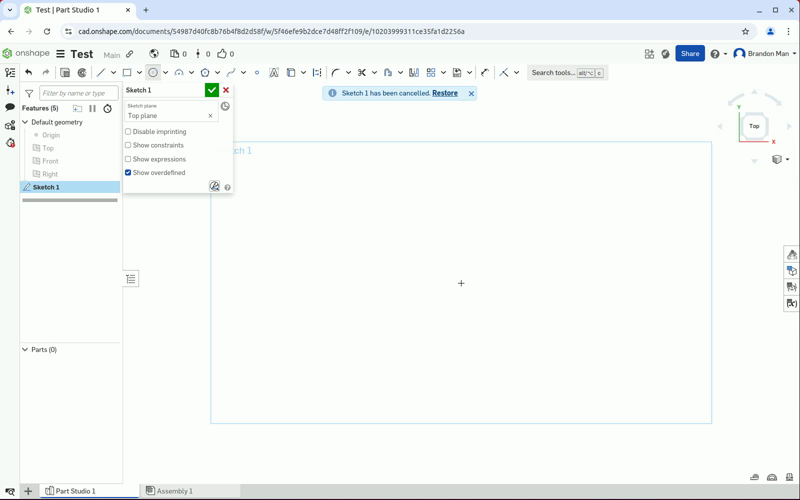
click(461, 282)
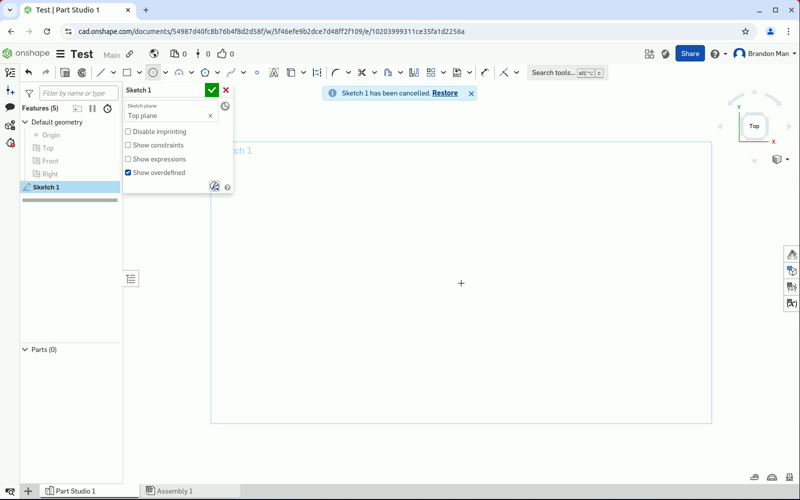
key_up(shift)
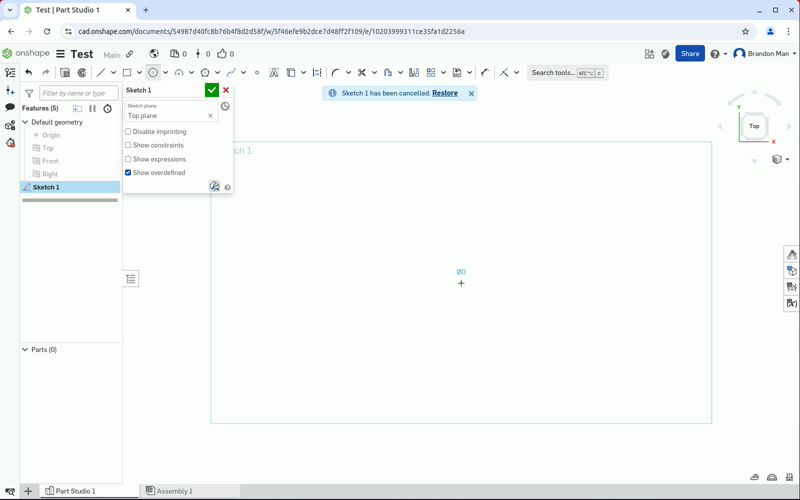
mouse_move(574, 282)
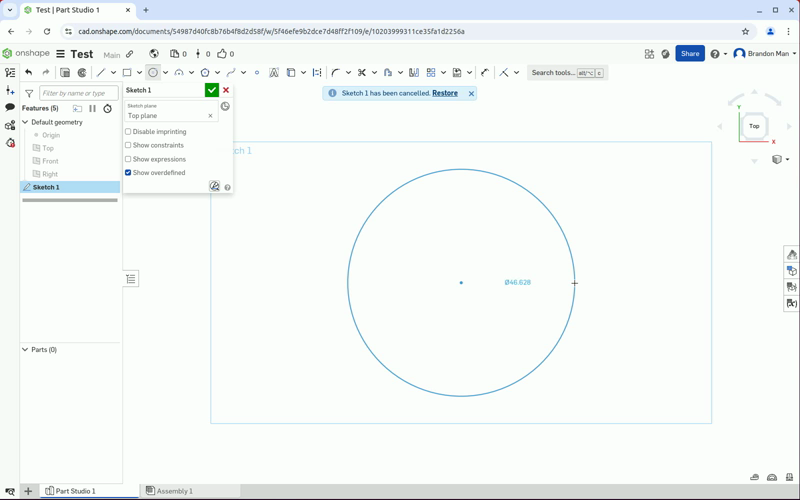
click(574, 282)
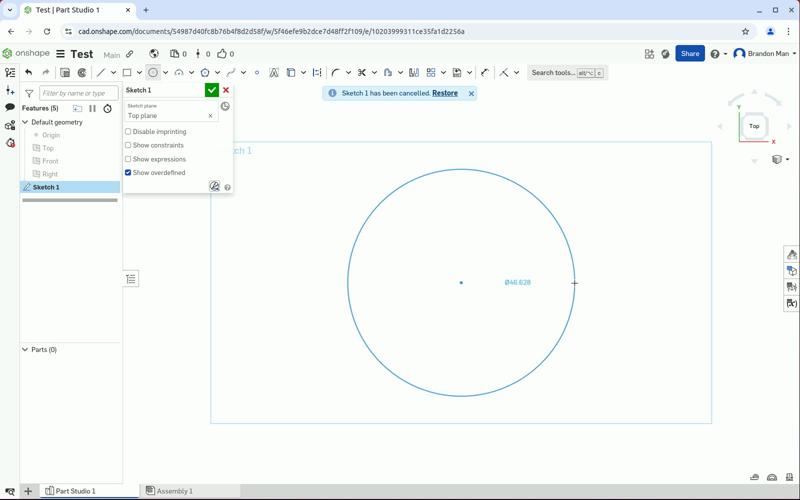
key(esc)
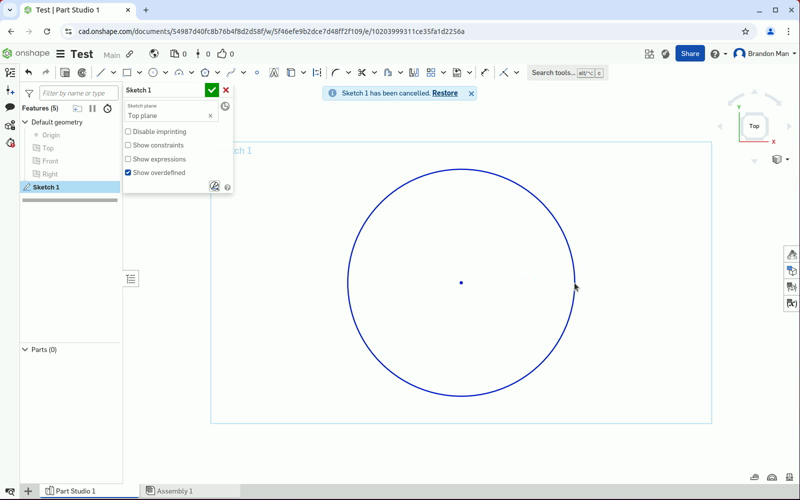
mouse_move(493, 362)
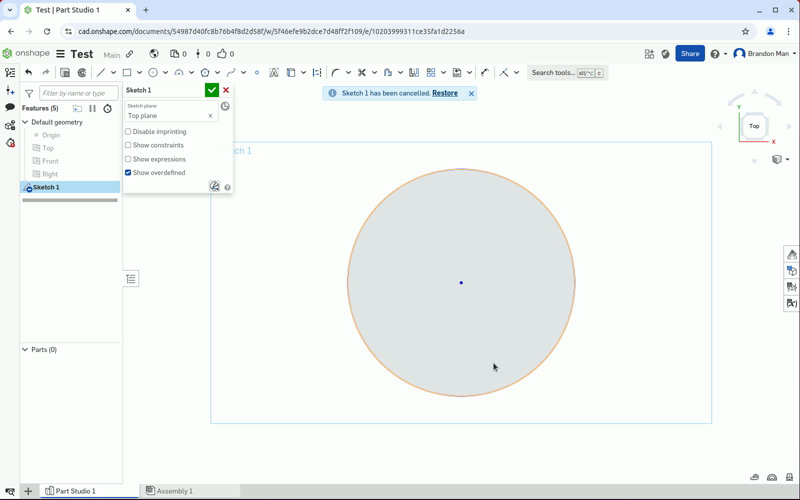
click(493, 362)
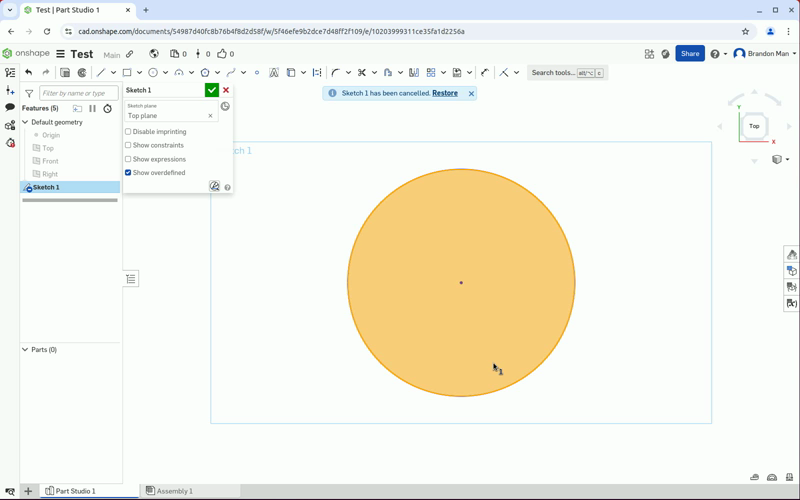
mouse_move(73, 352)
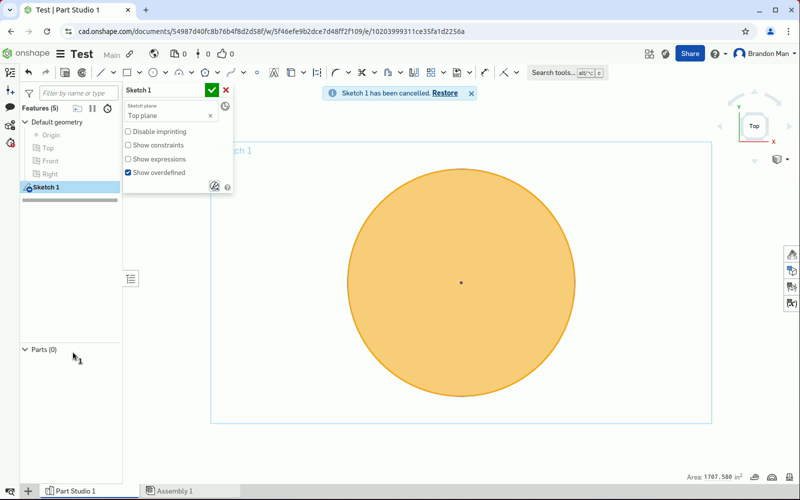
key(shift+y)
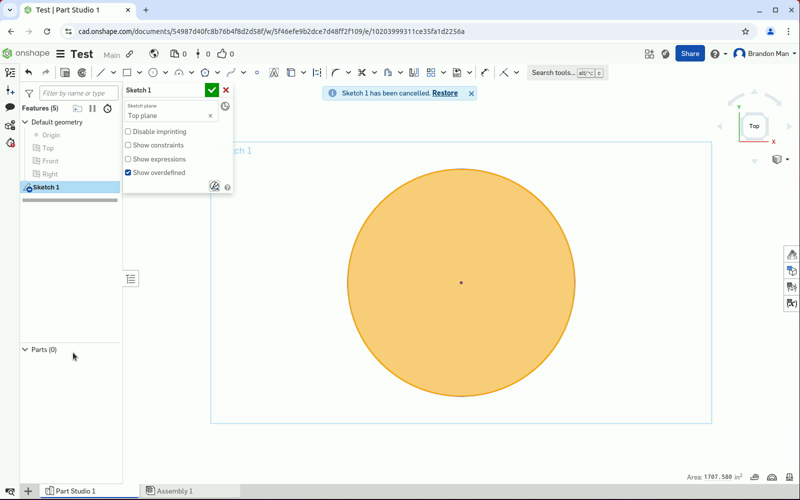
key(shift+e)
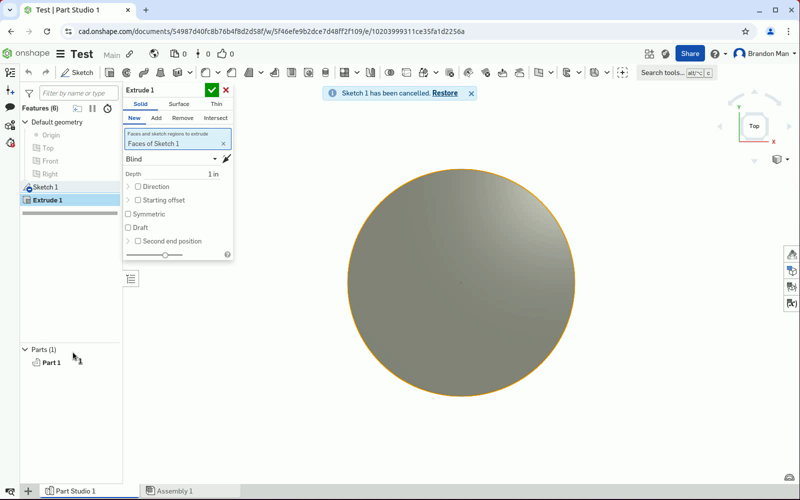
mouse_move(143, 106)
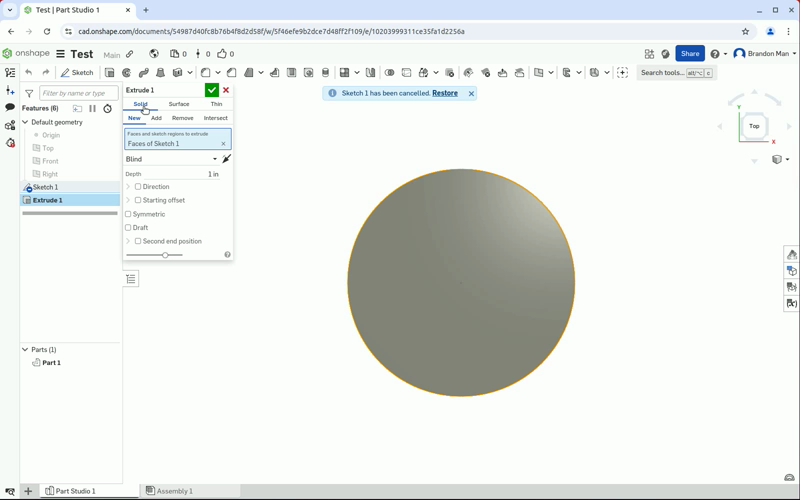
click(143, 106)
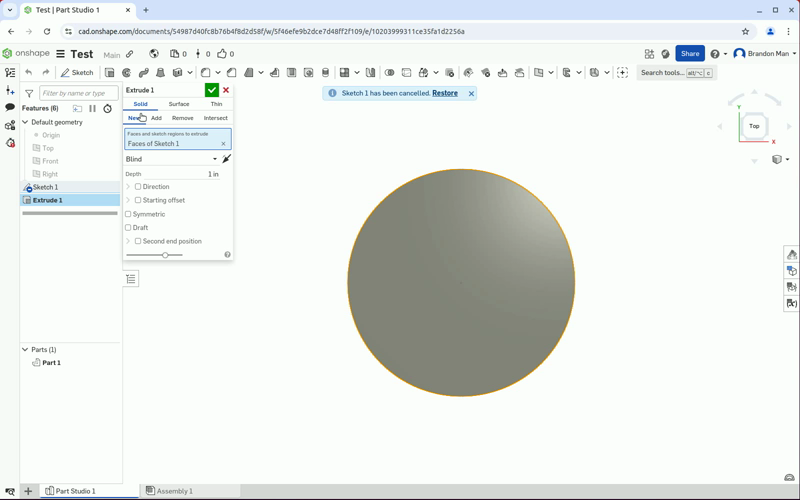
mouse_move(137, 120)
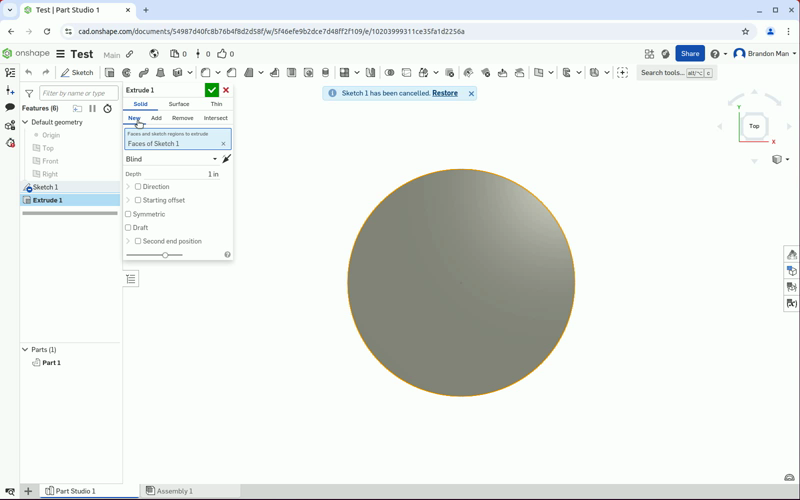
click(137, 120)
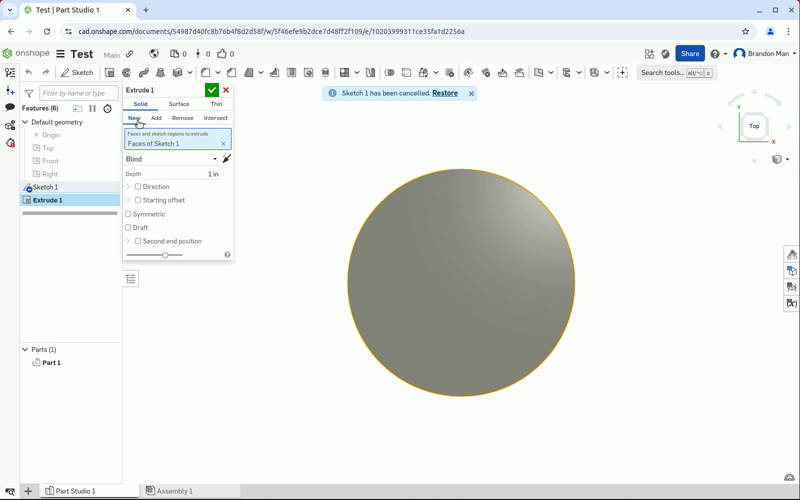
key(tab, 4)
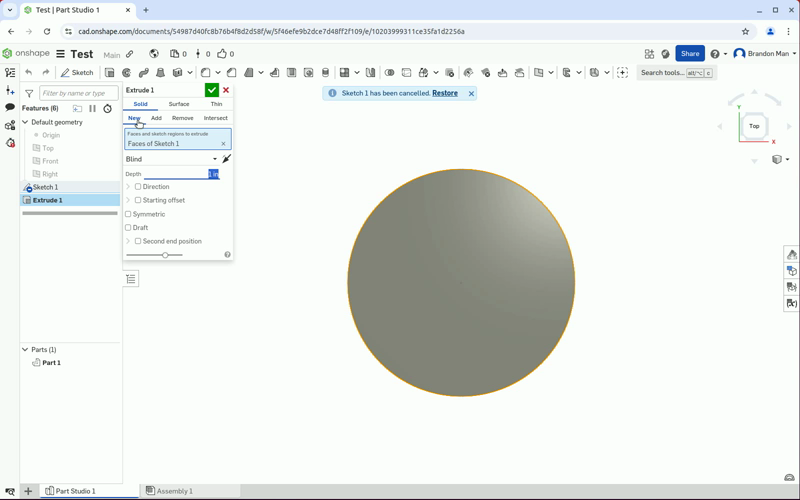
text(1.444)
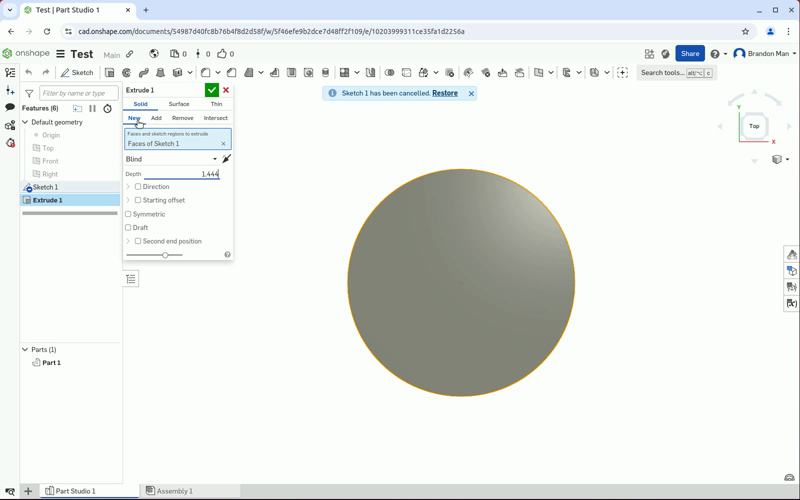
key(enter)
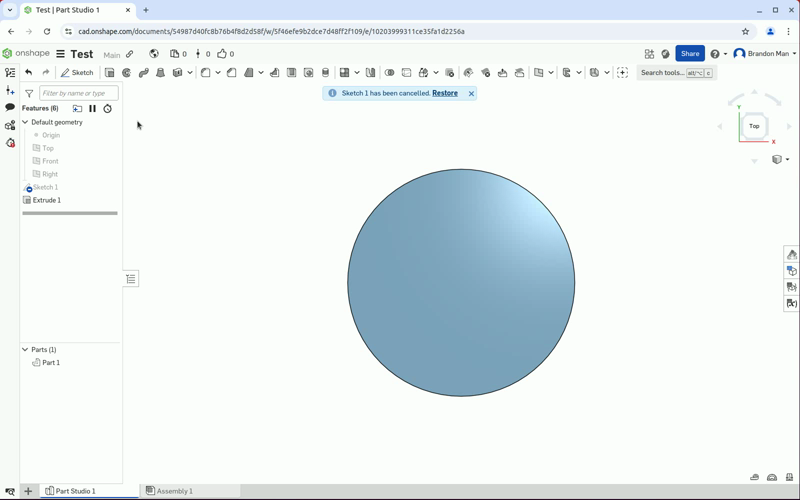
key(shift+h)
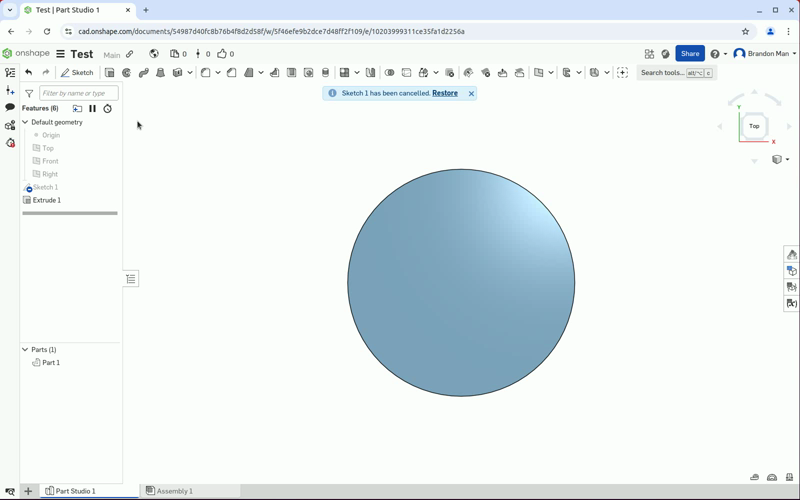
key(shift+h)
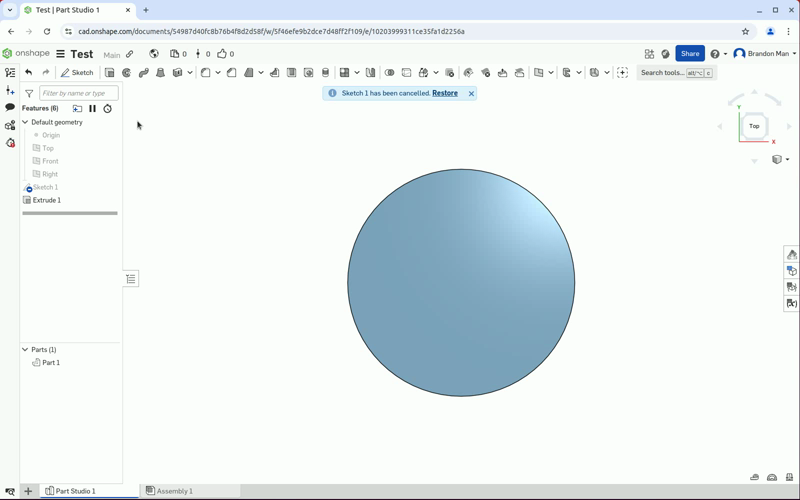
mouse_move(73, 189)
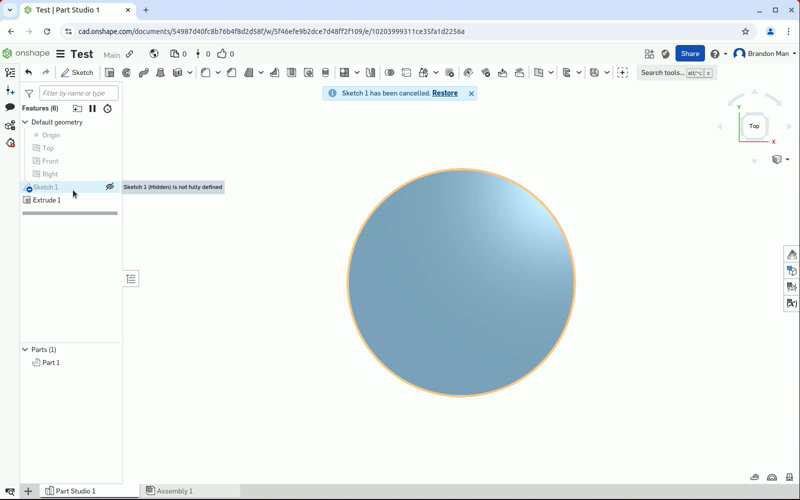
click(73, 189)
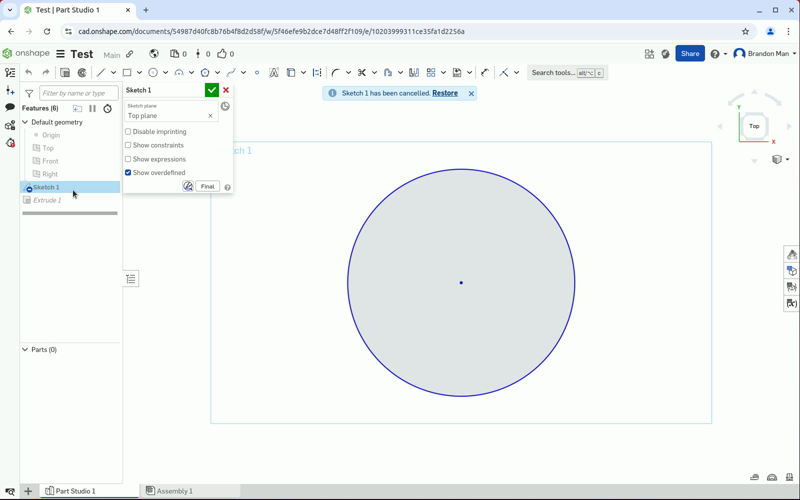
mouse_move(229, 92)
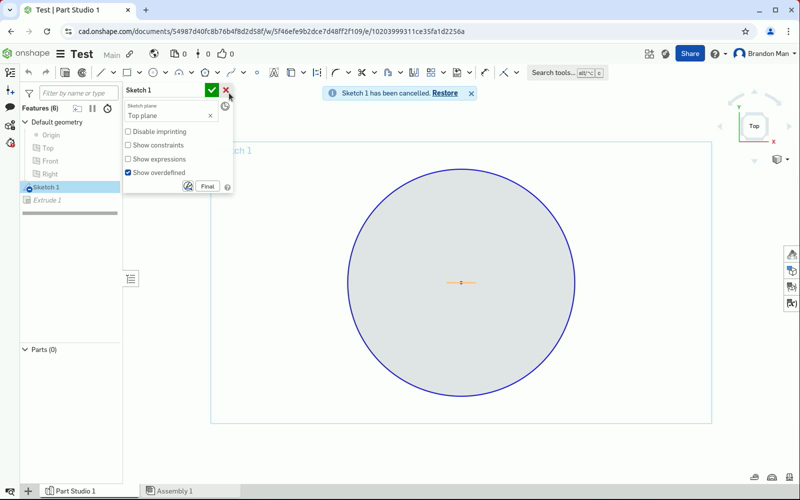
click(229, 92)
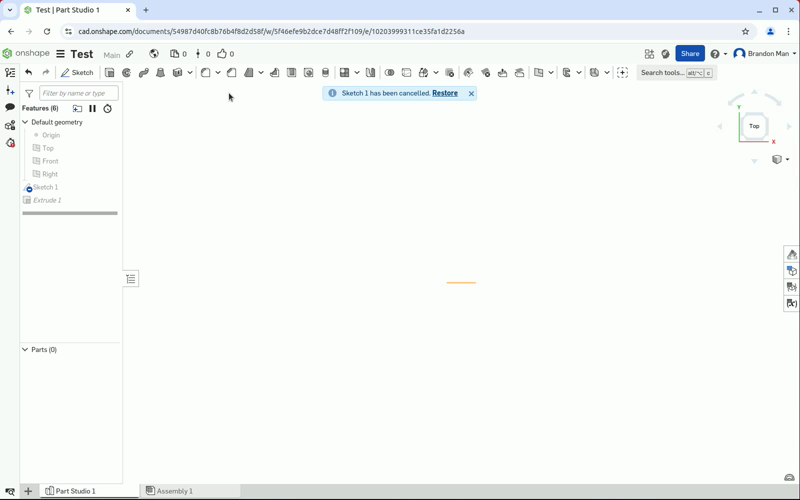
mouse_move(541, 75)
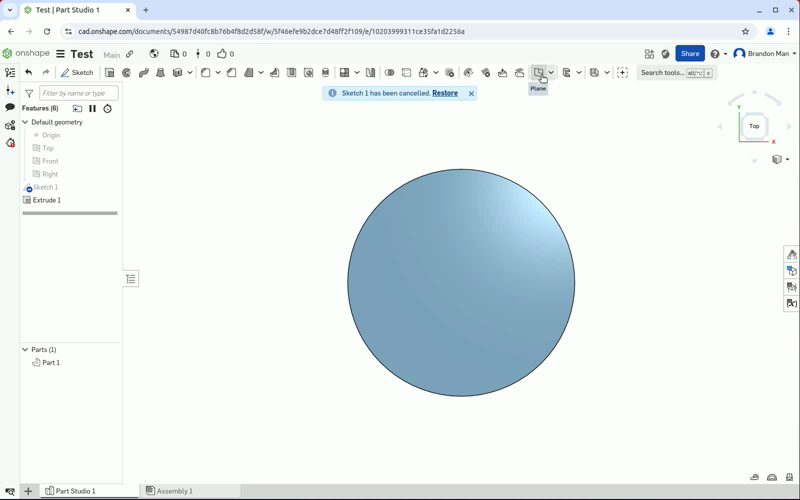
click(541, 75)
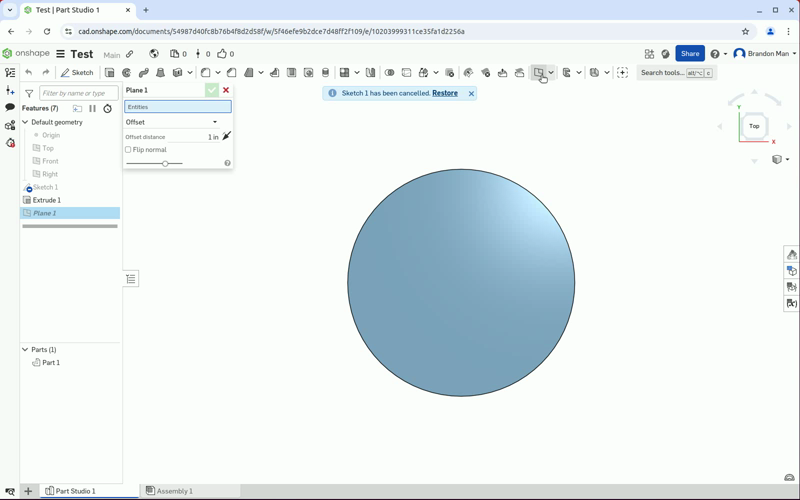
mouse_move(73, 150)
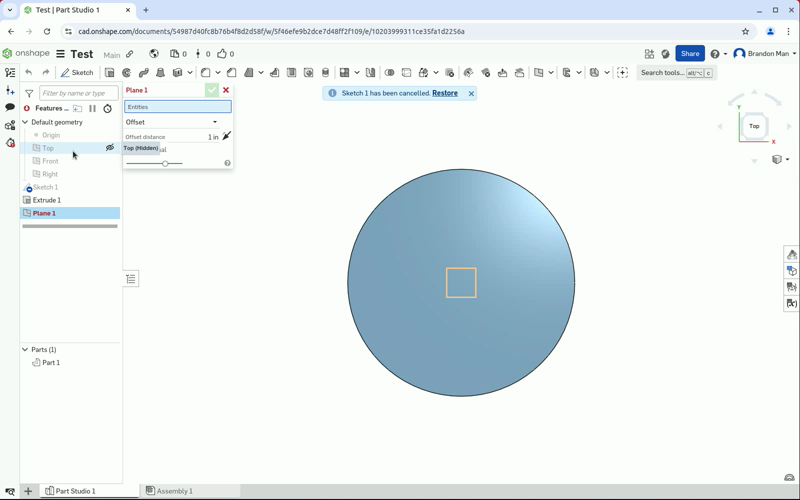
click(73, 150)
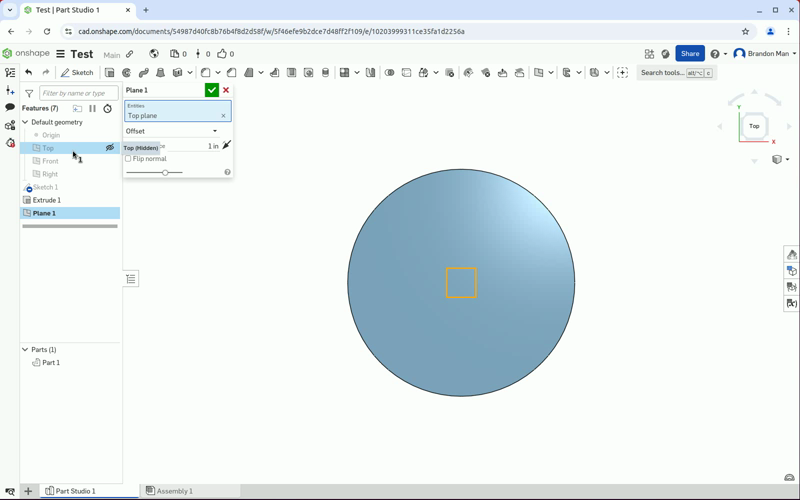
key(tab, 2)
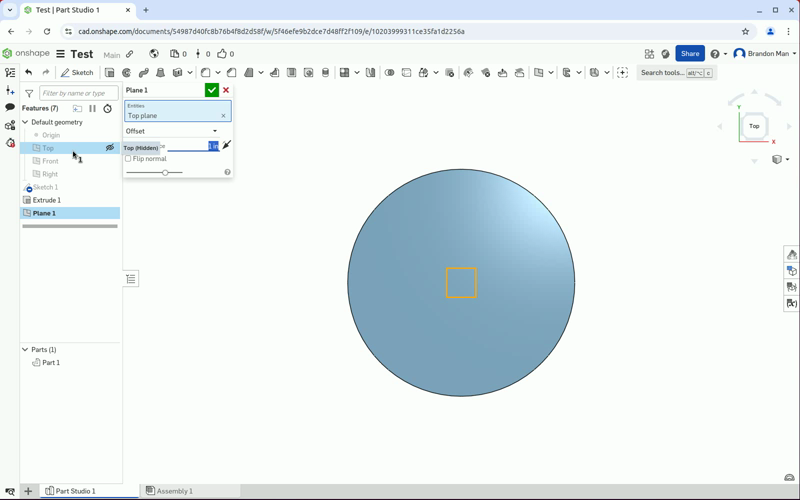
text(1.448)
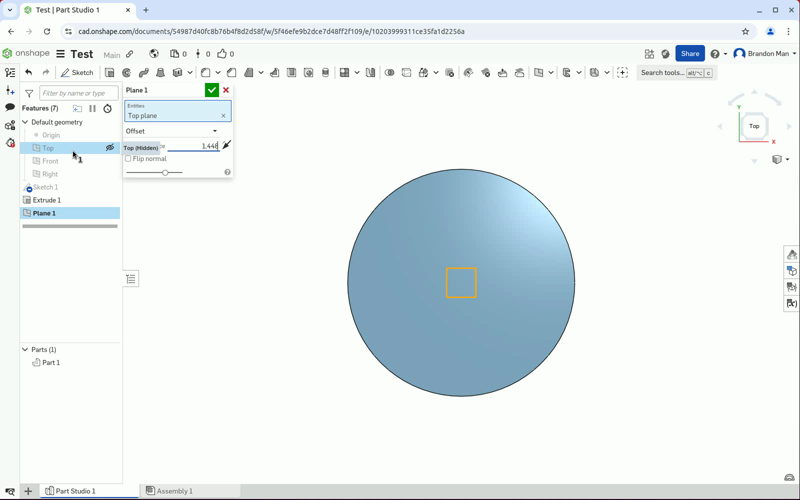
key(enter, 2)
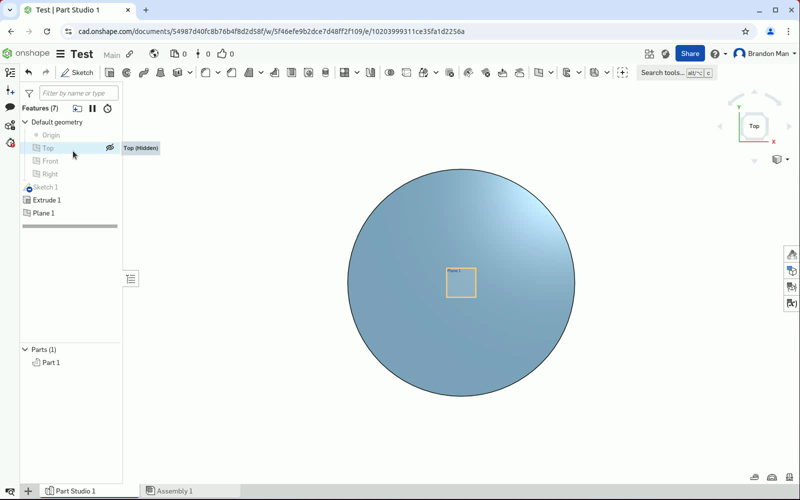
key(shift+s)
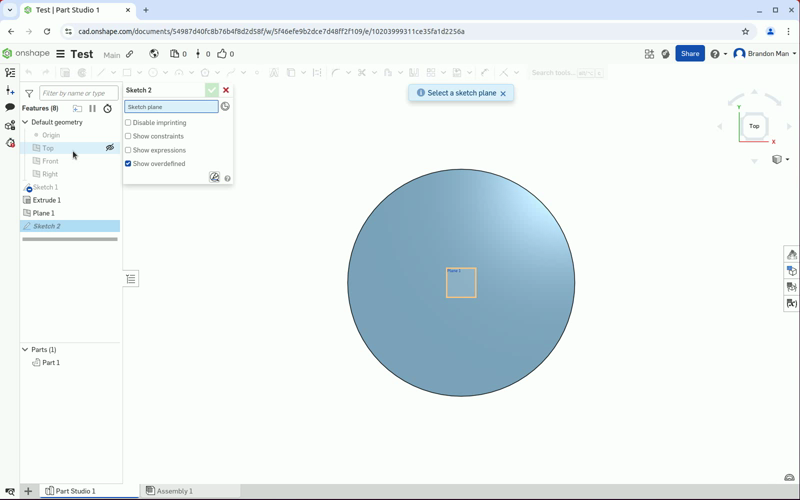
mouse_move(73, 215)
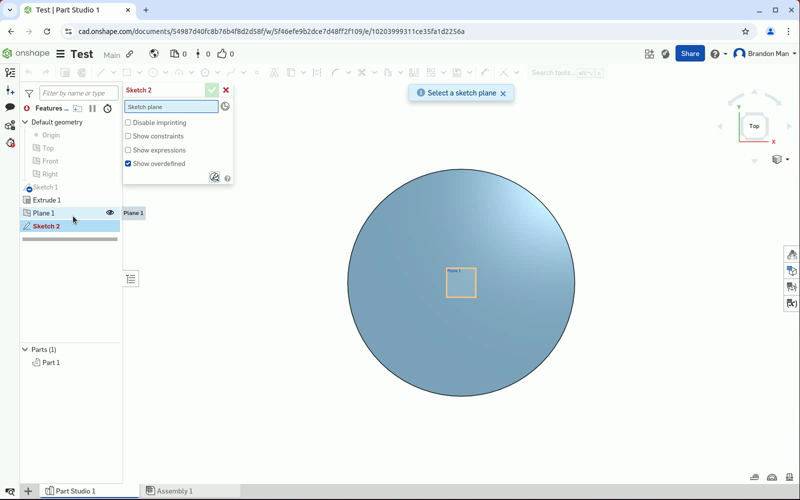
click(73, 215)
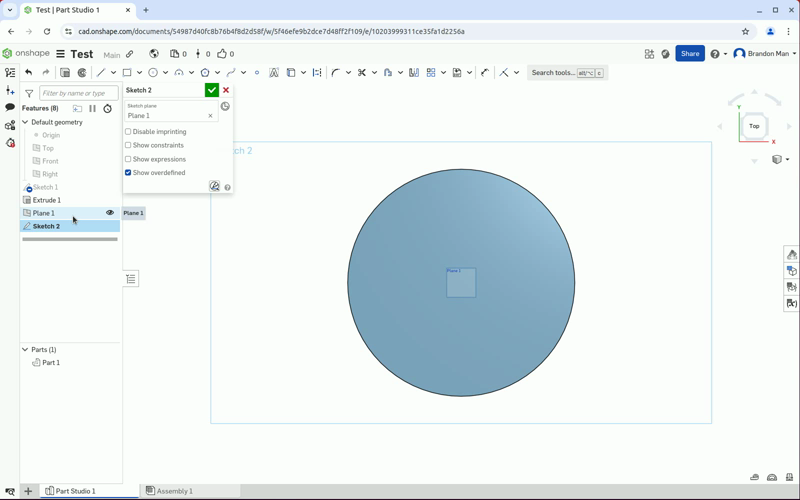
mouse_move(73, 352)
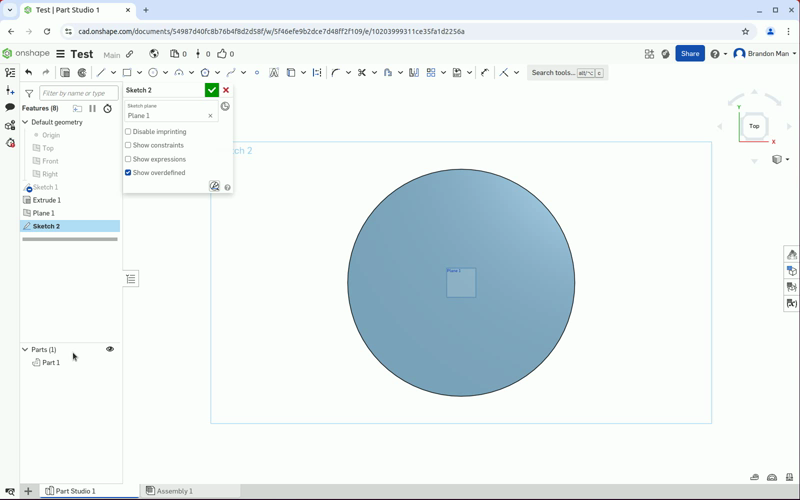
key(y)
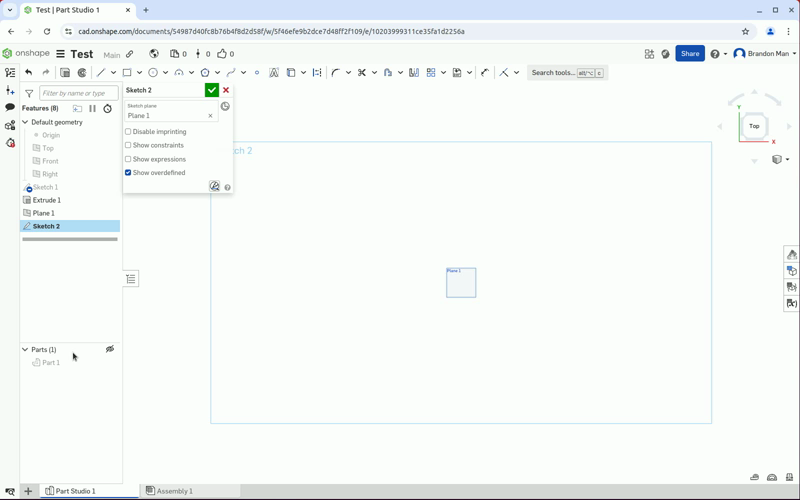
key(c)
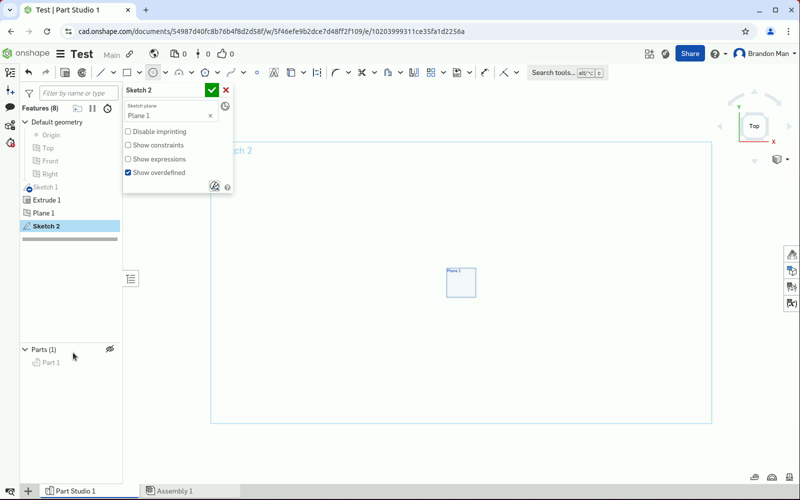
key_down(shift)
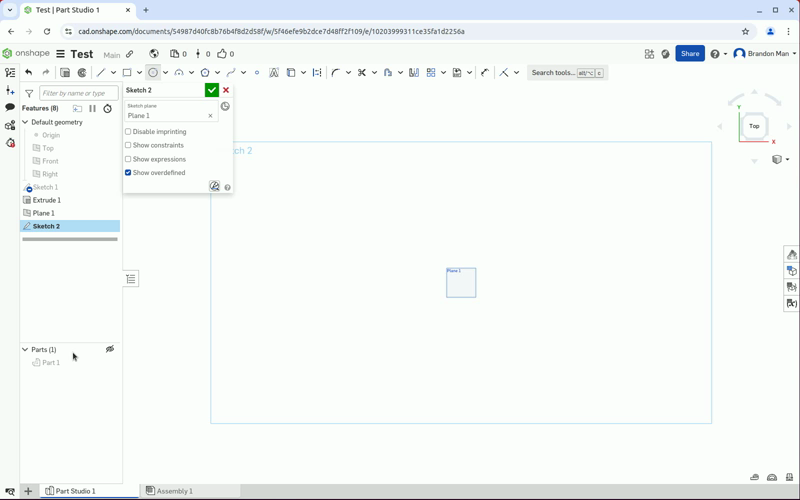
mouse_move(461, 282)
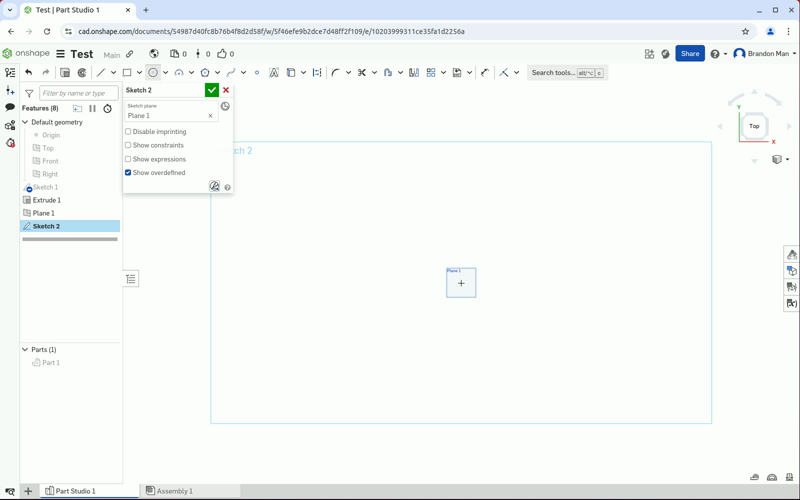
click(461, 282)
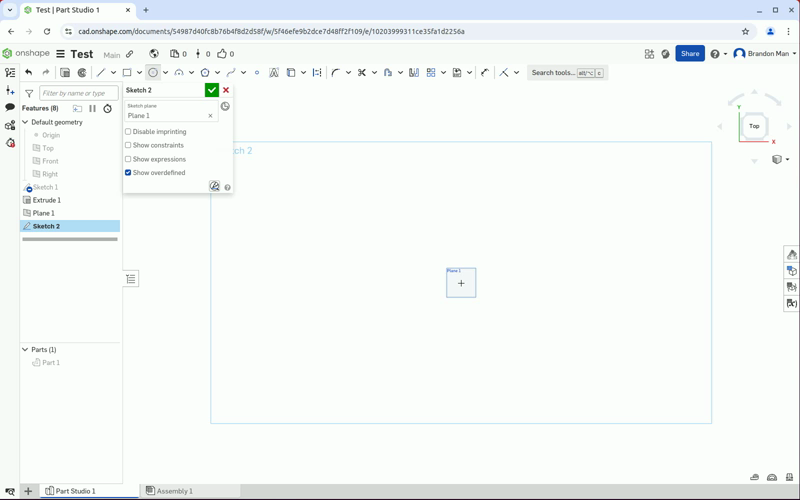
key_up(shift)
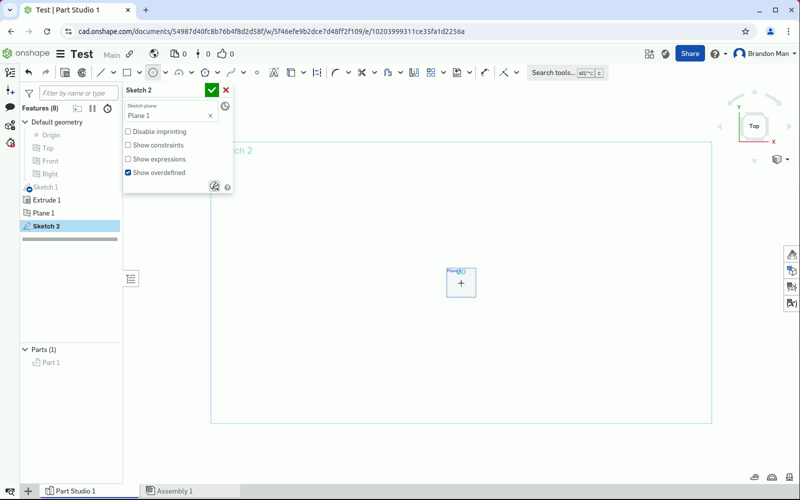
mouse_move(490, 282)
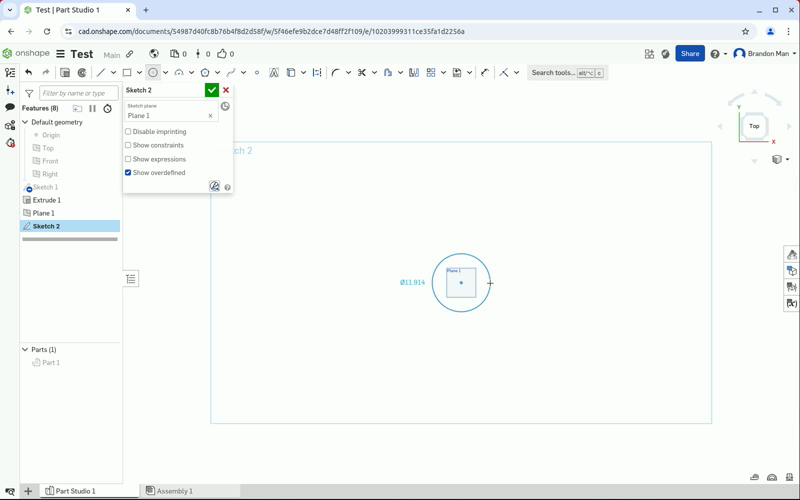
click(490, 282)
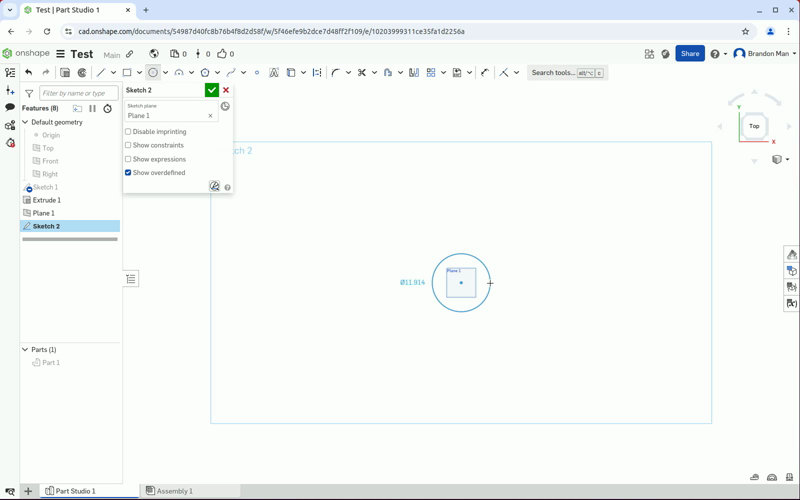
key(esc)
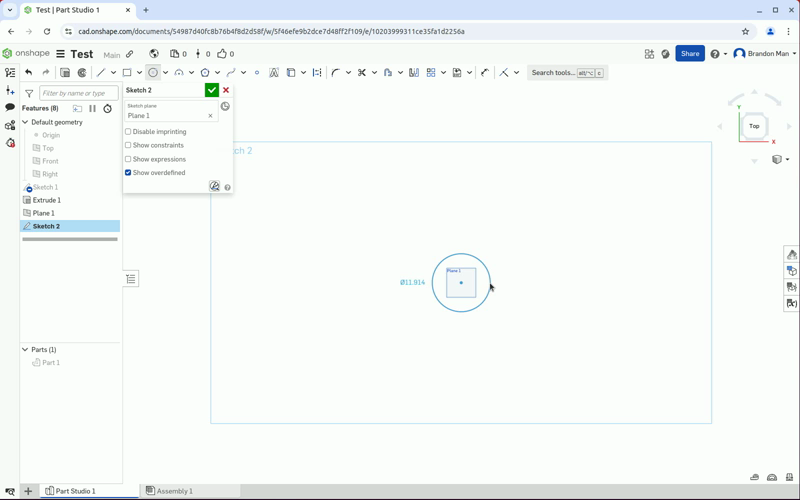
mouse_move(466, 279)
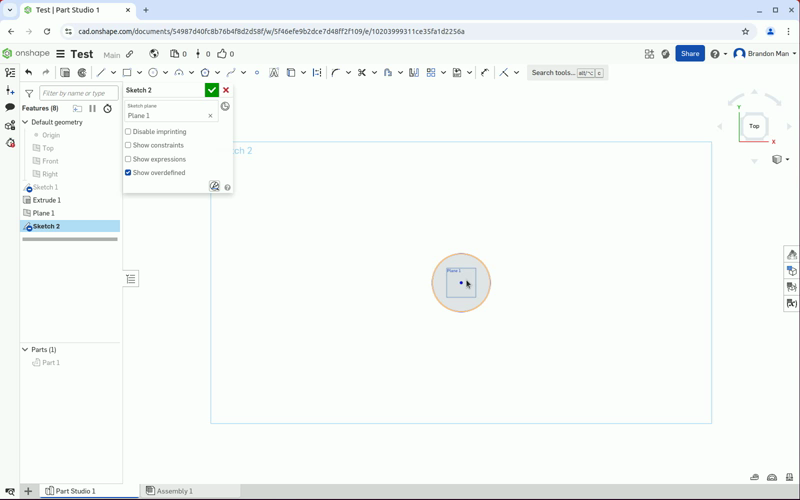
click(466, 279)
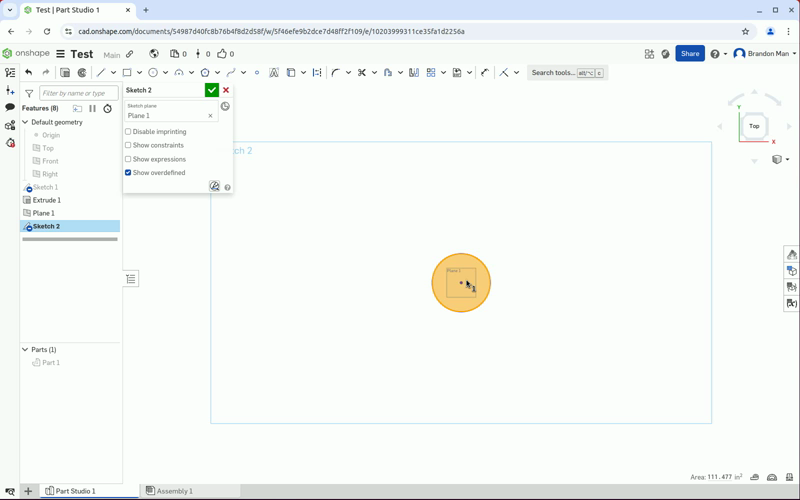
mouse_move(73, 352)
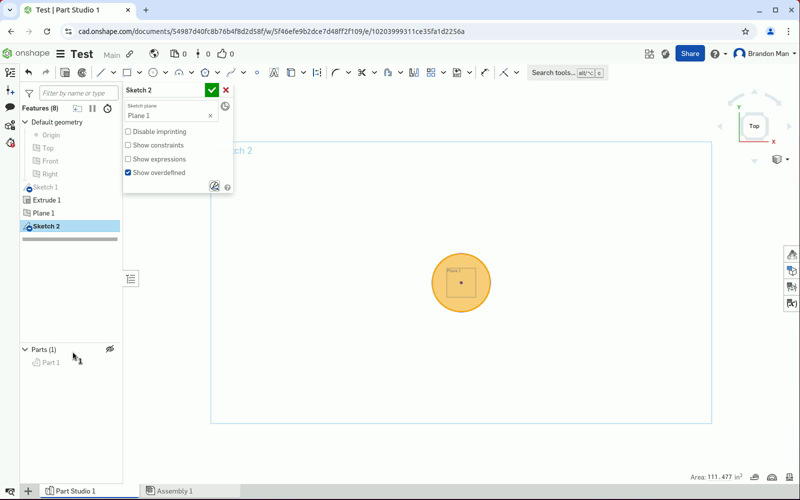
key(shift+y)
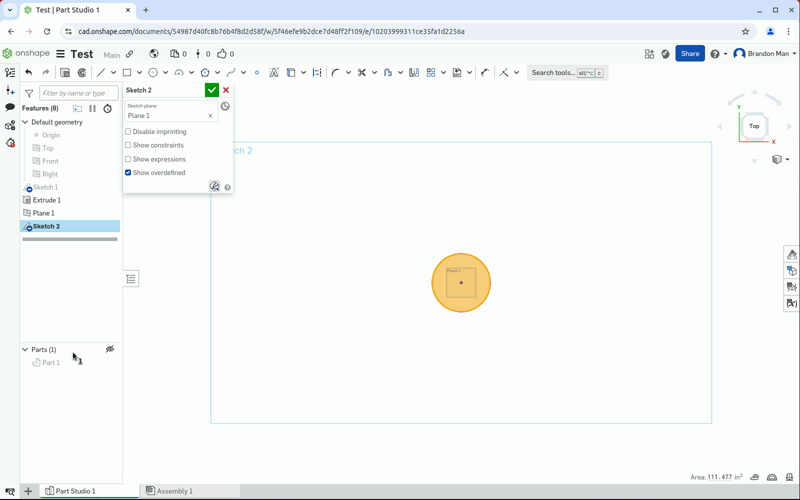
key(shift+e)
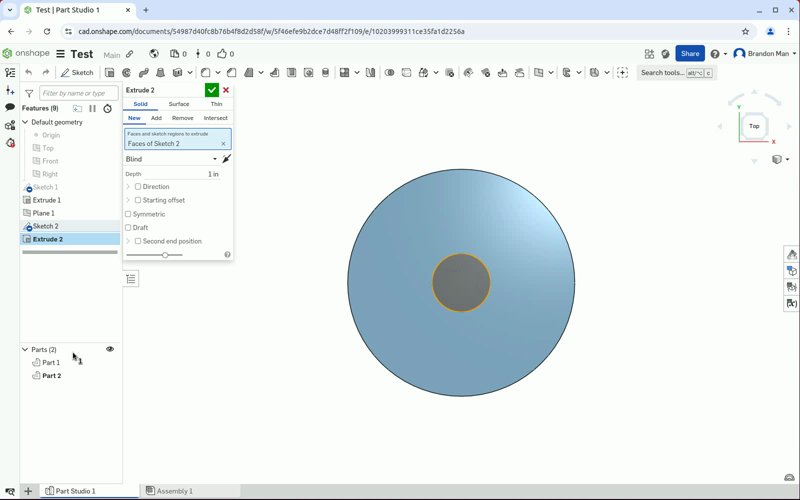
mouse_move(143, 106)
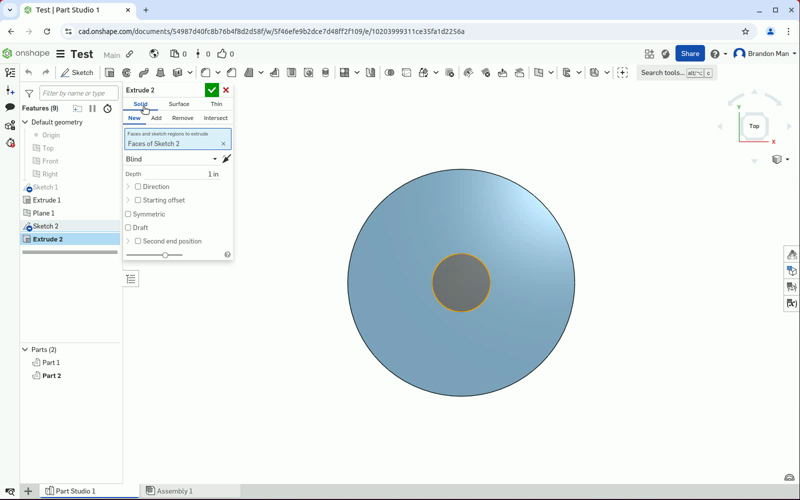
click(143, 106)
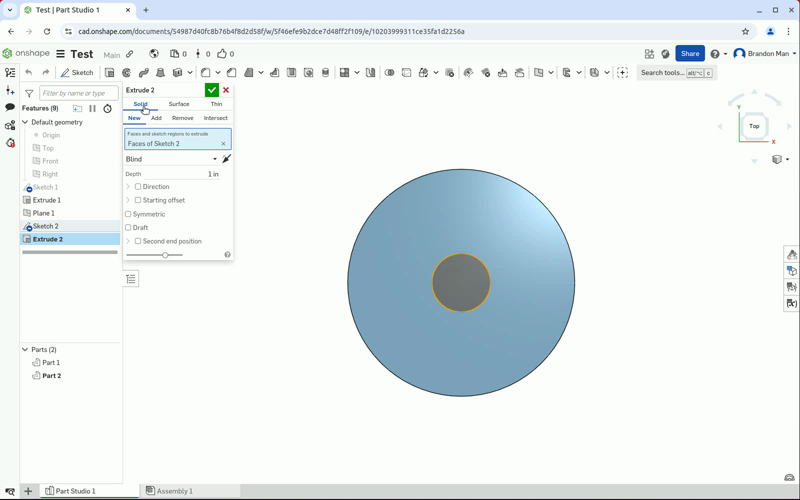
mouse_move(137, 120)
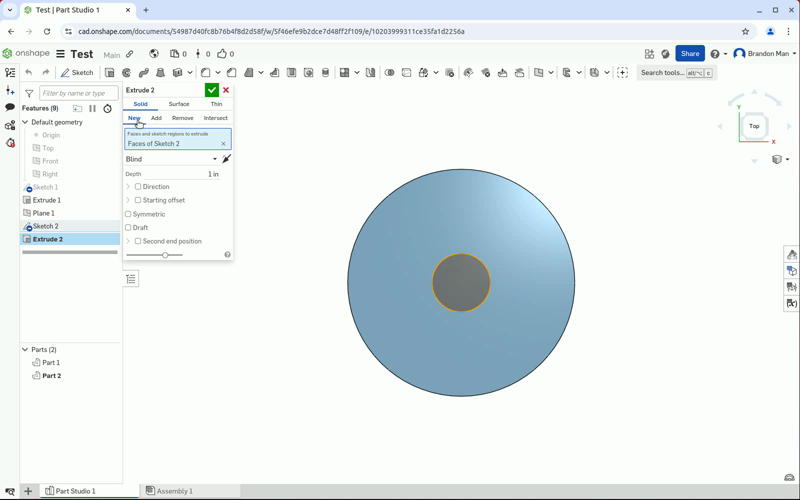
click(137, 120)
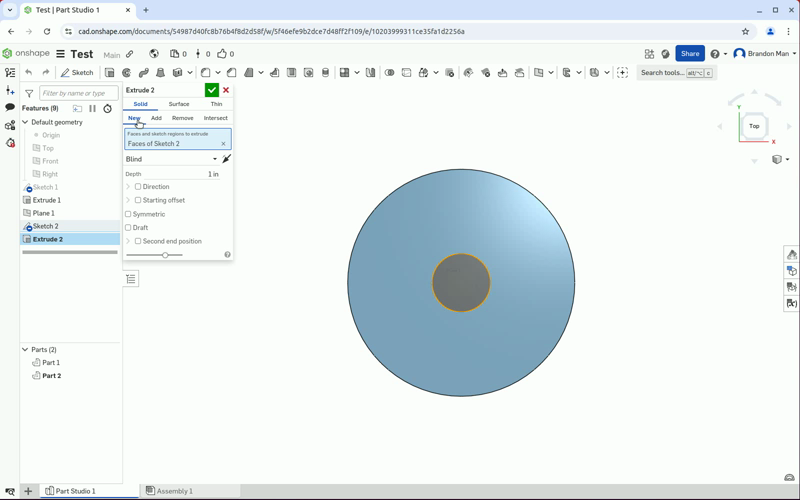
key(tab, 4)
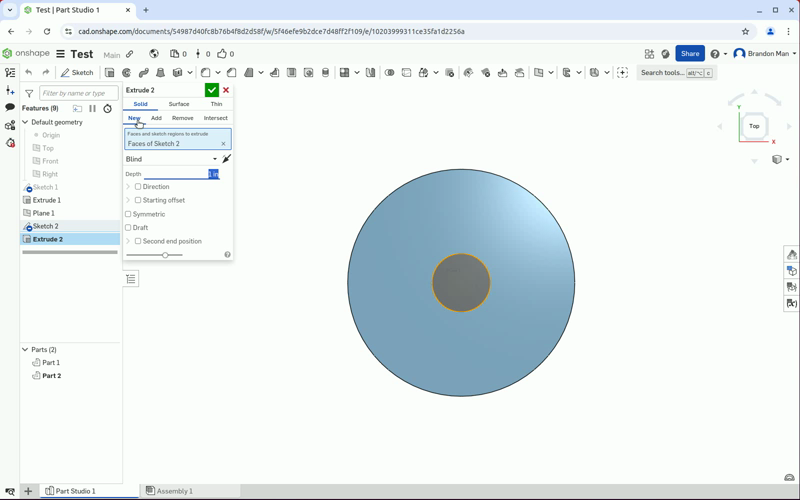
text(3.611)
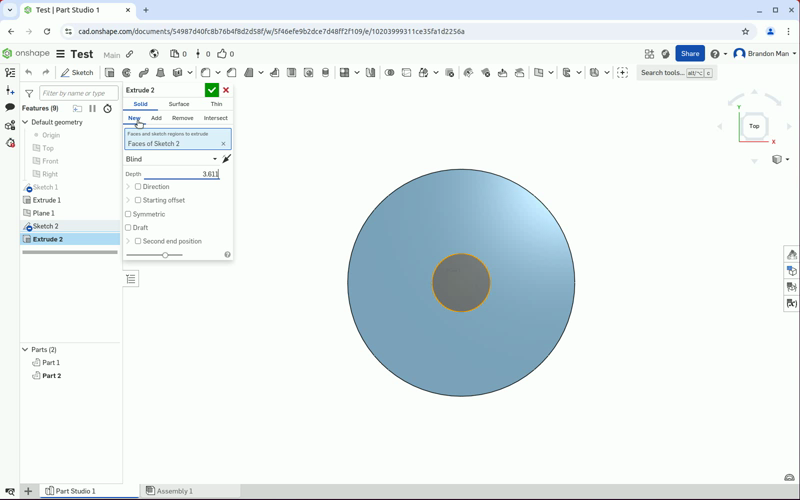
key(enter)
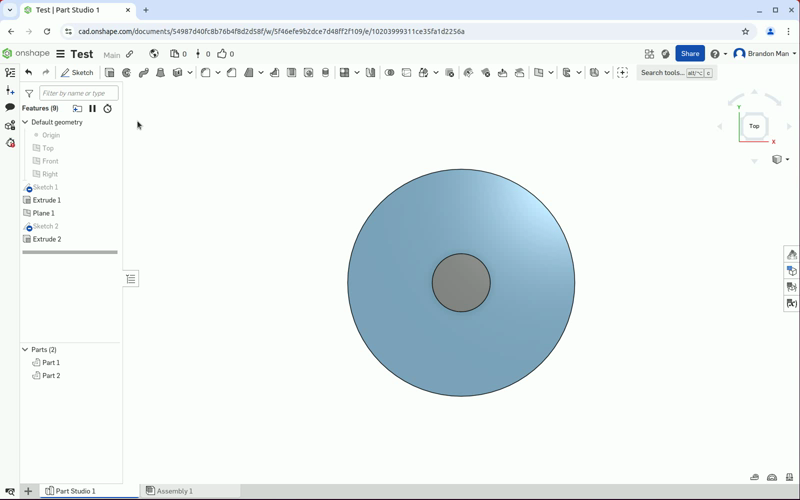
key(shift+h)
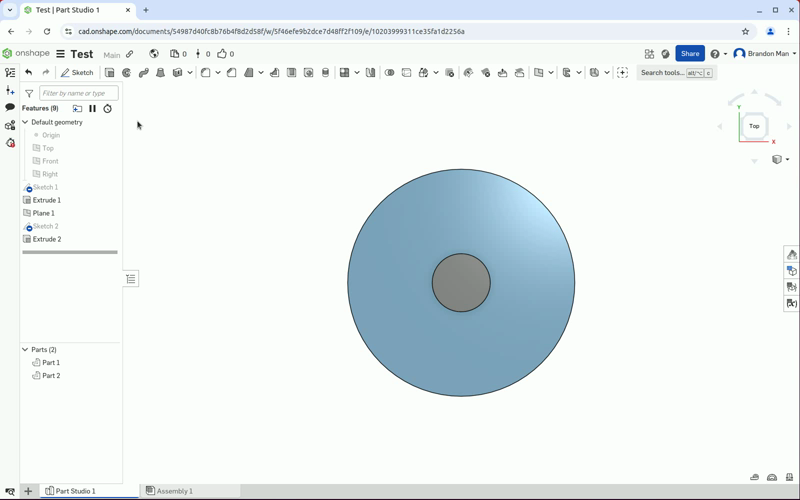
key(shift+h)
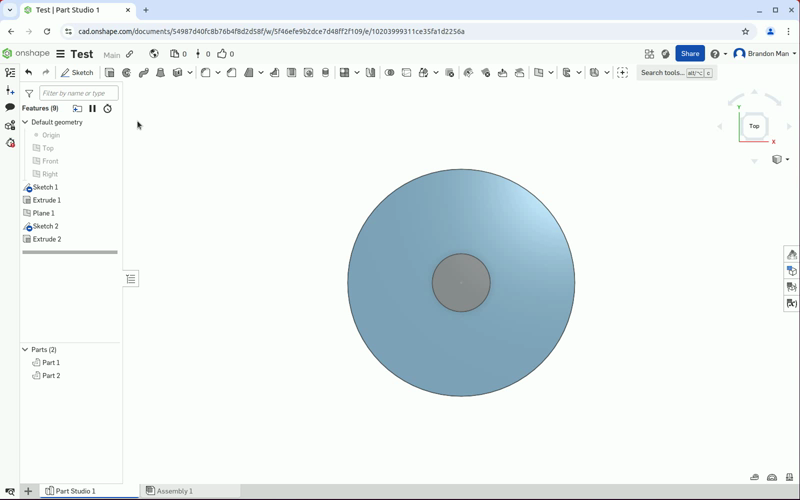
key(shift+7)
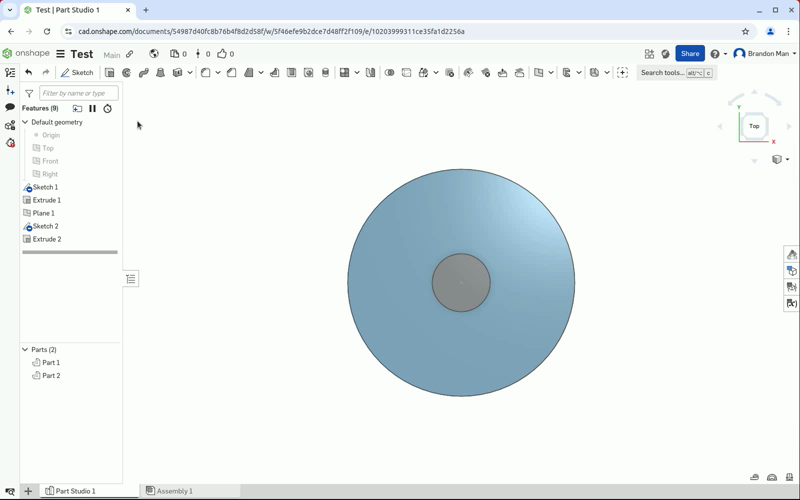
key(up, 3)
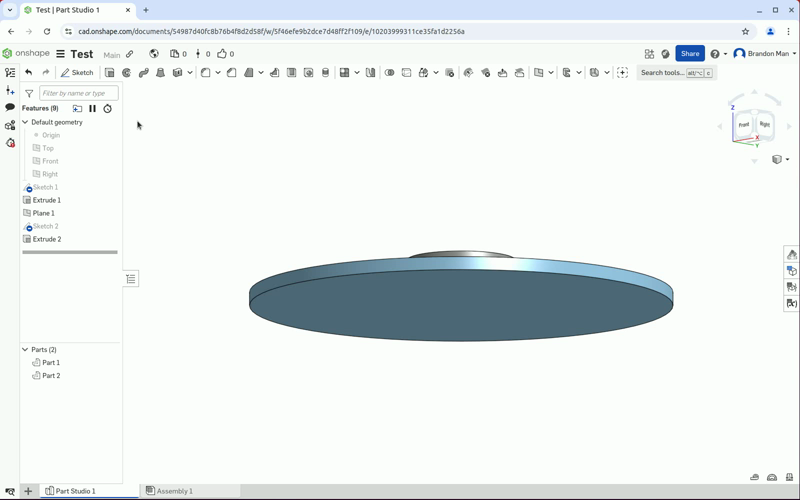
key(left, 3)
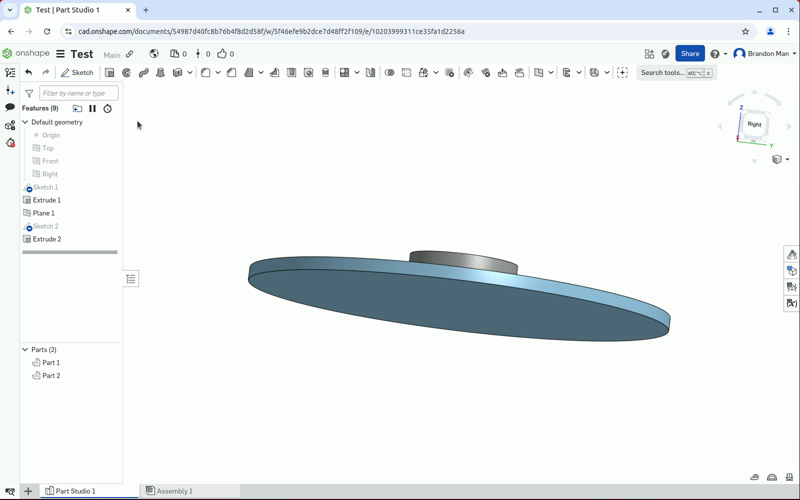
key(right, 3)
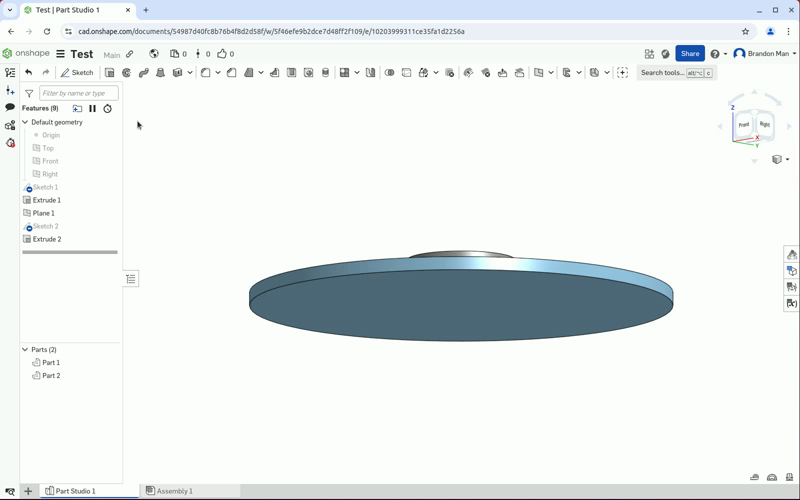
key(down, 3)
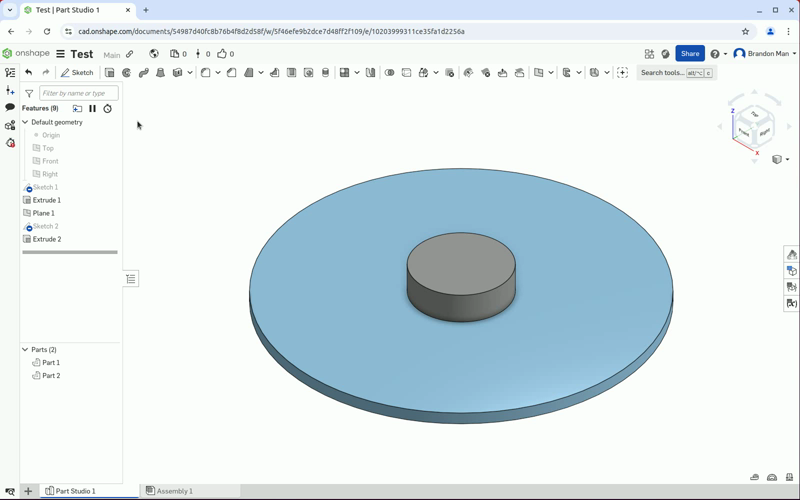
mouse_move(73, 189)
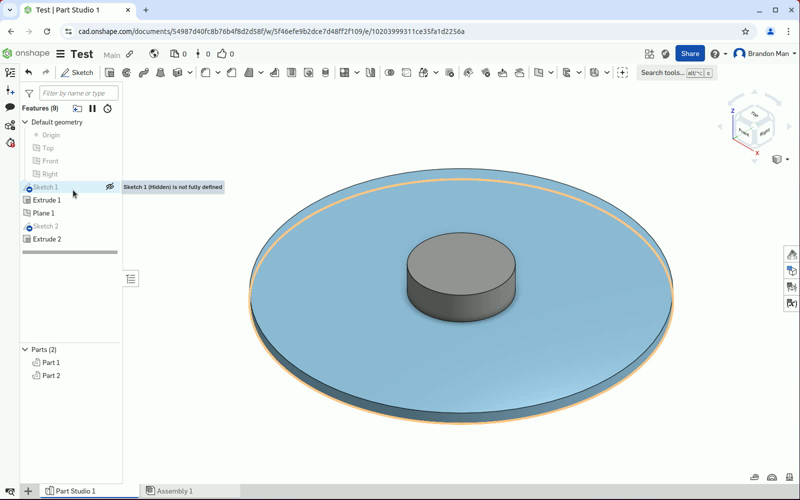
click(73, 189)